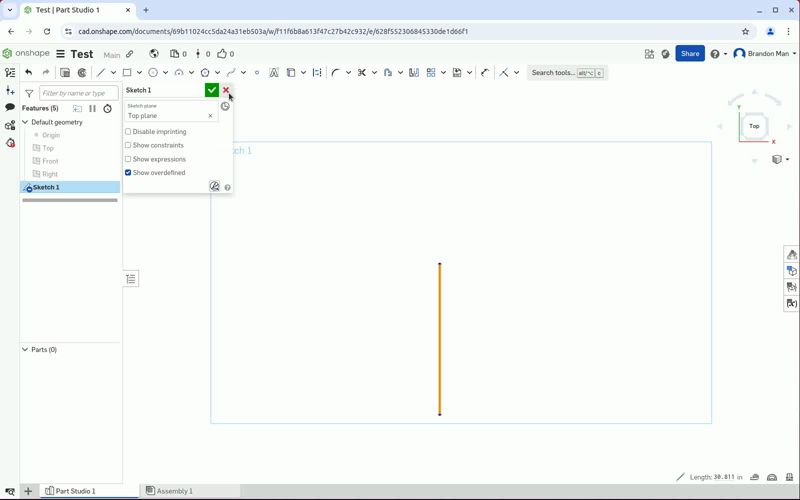
key(shift+h)
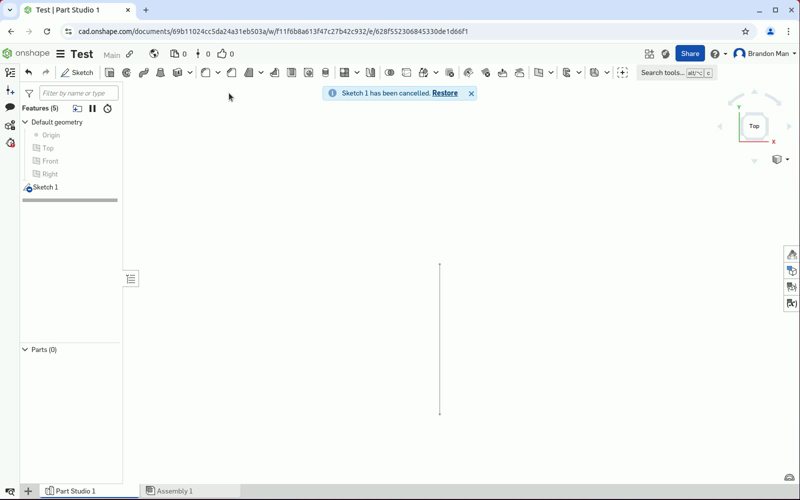
mouse_move(73, 352)
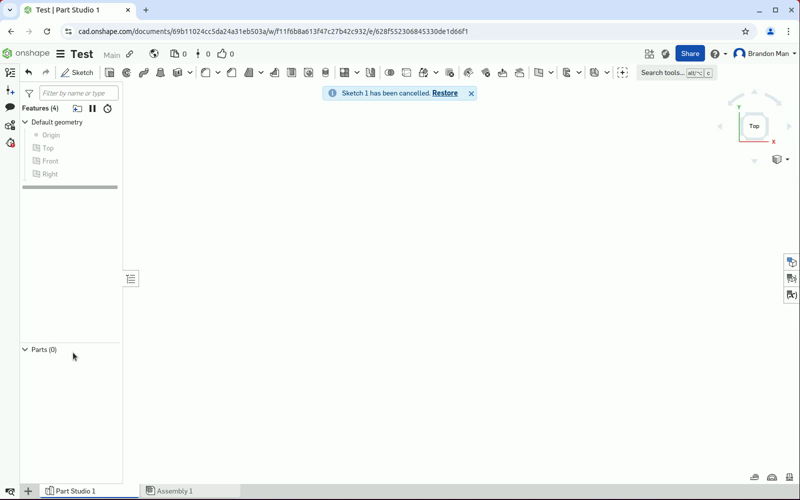
key(y)
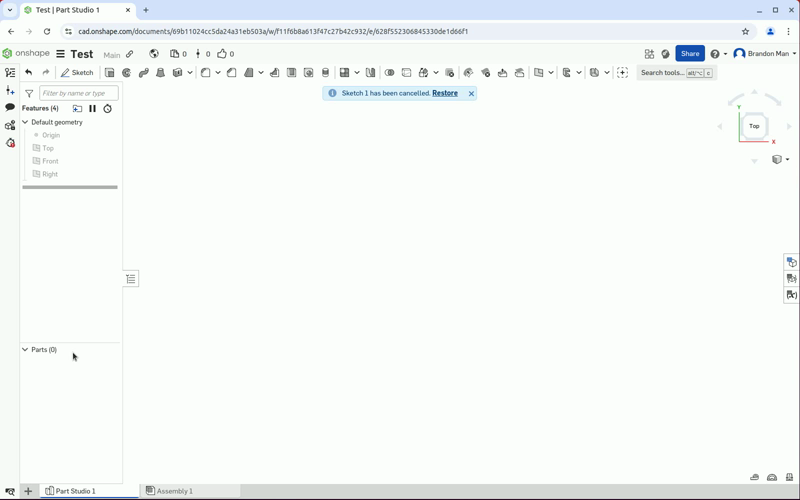
key(shift+p)
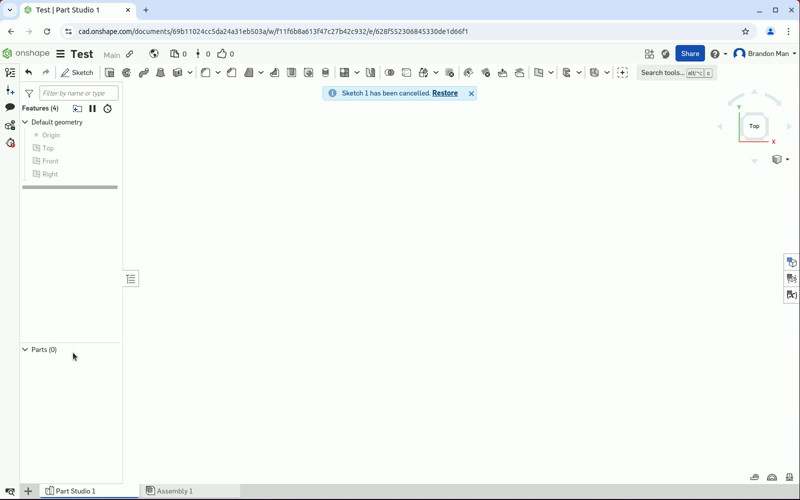
key(space)
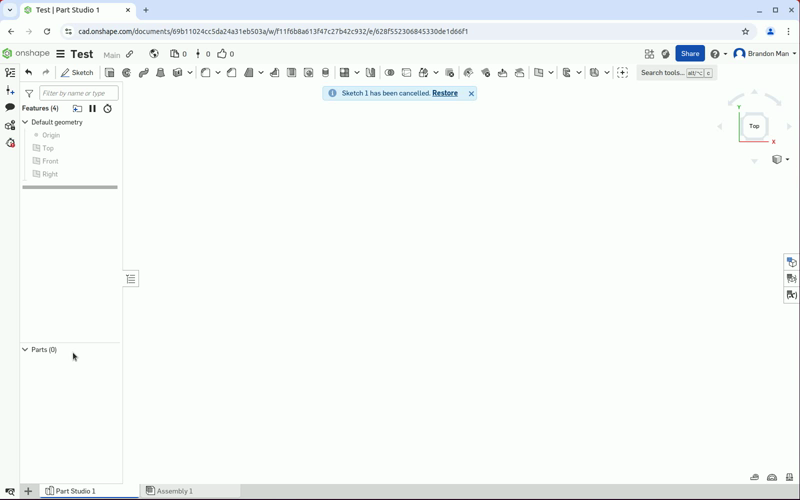
key_down(shift)
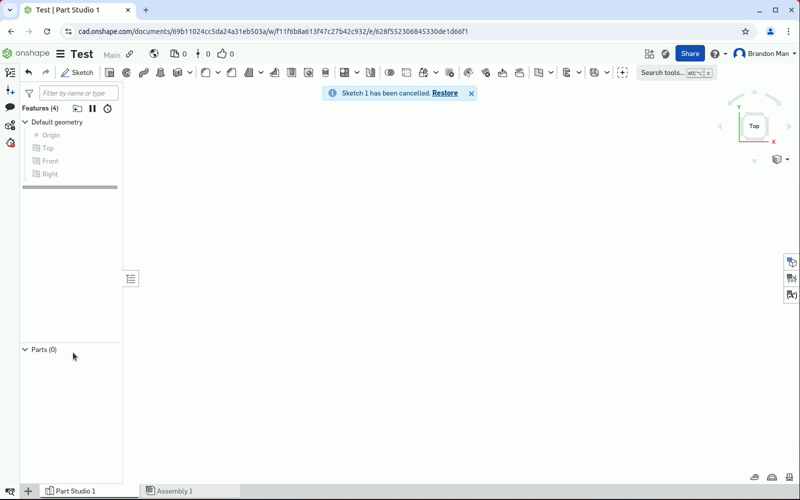
key(up)
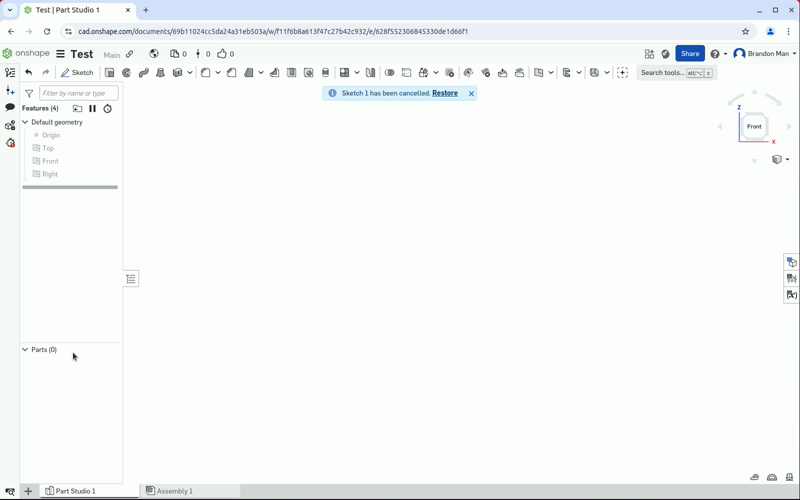
key_up(shift)
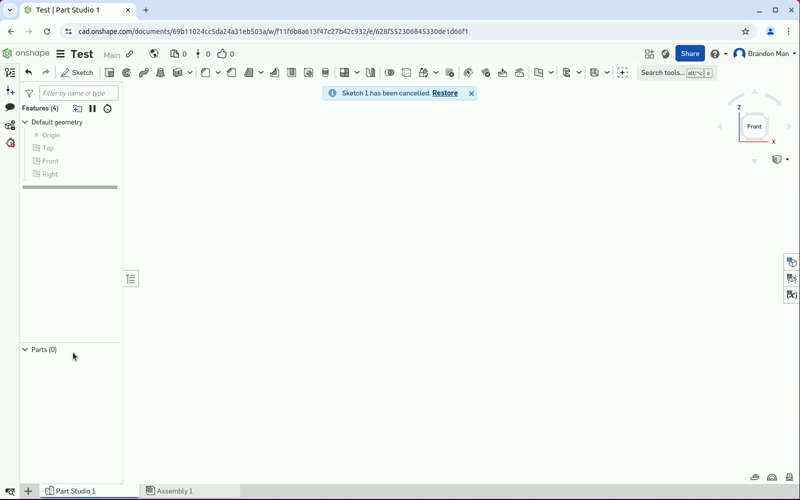
mouse_move(73, 352)
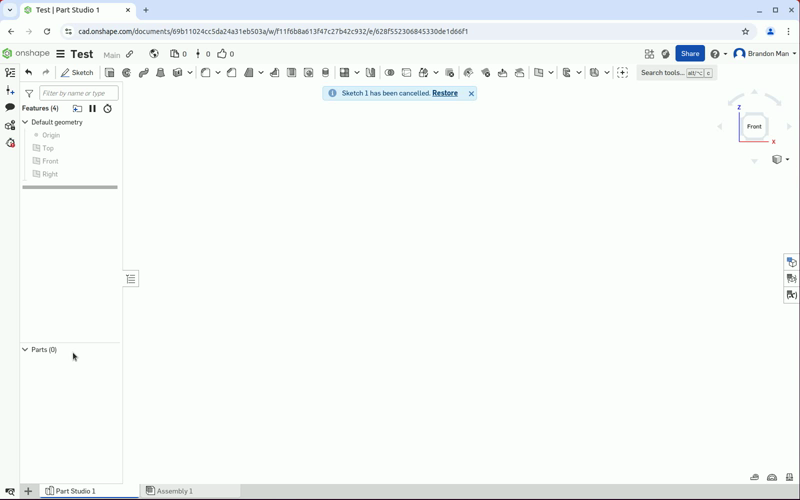
key(shift+y)
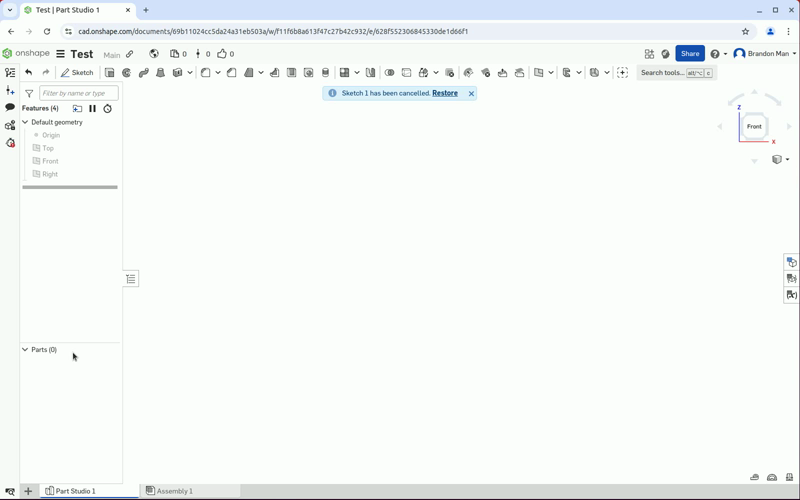
key(shift+s)
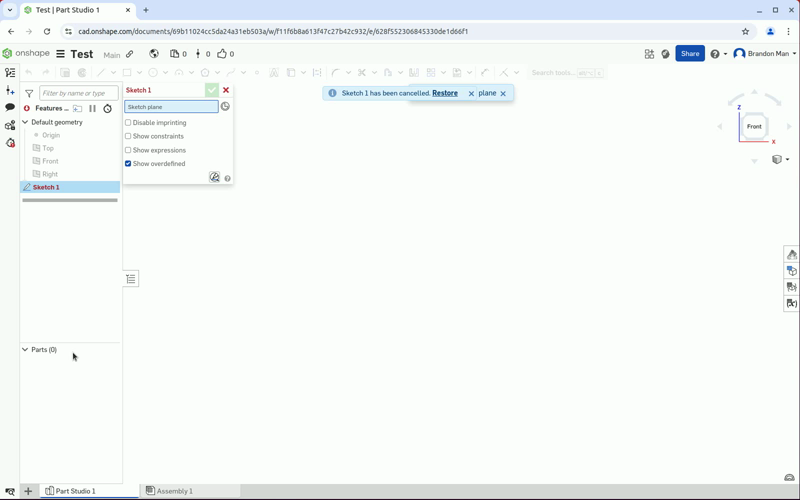
mouse_move(73, 163)
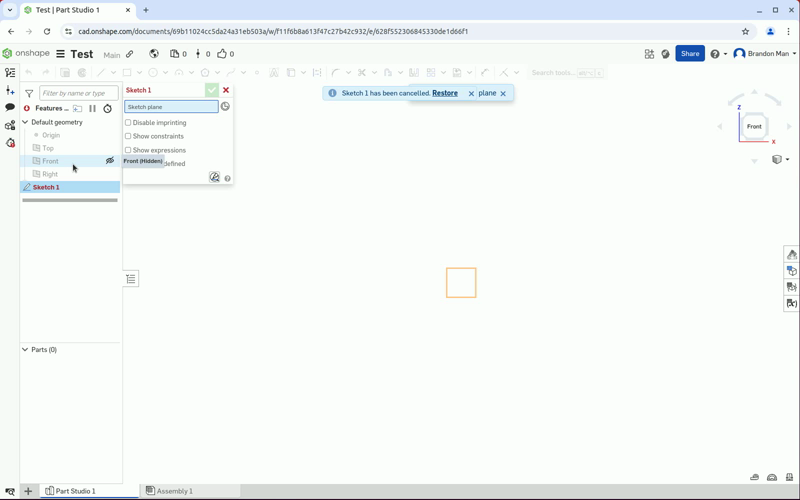
click(73, 163)
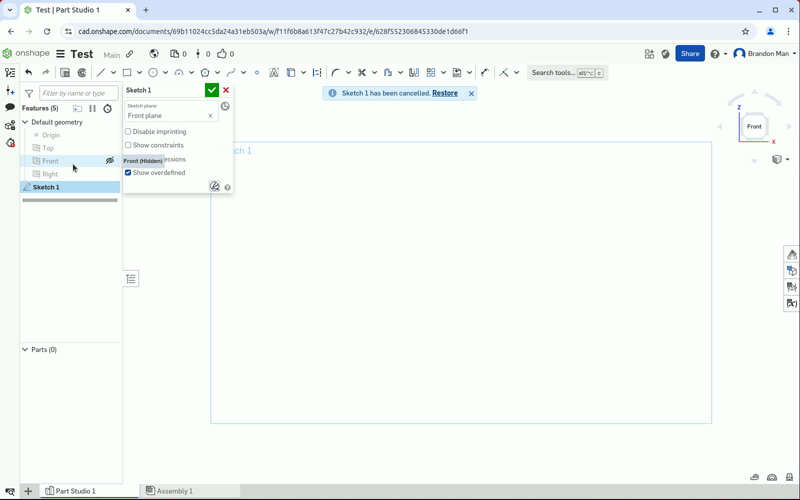
mouse_move(73, 352)
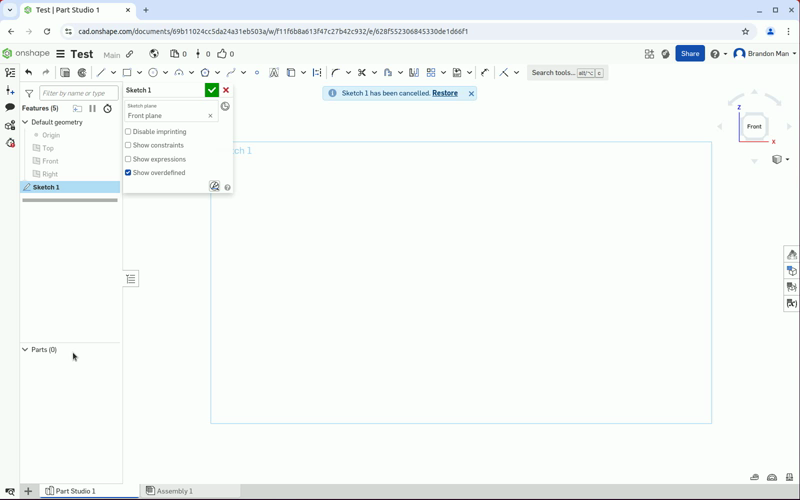
key(y)
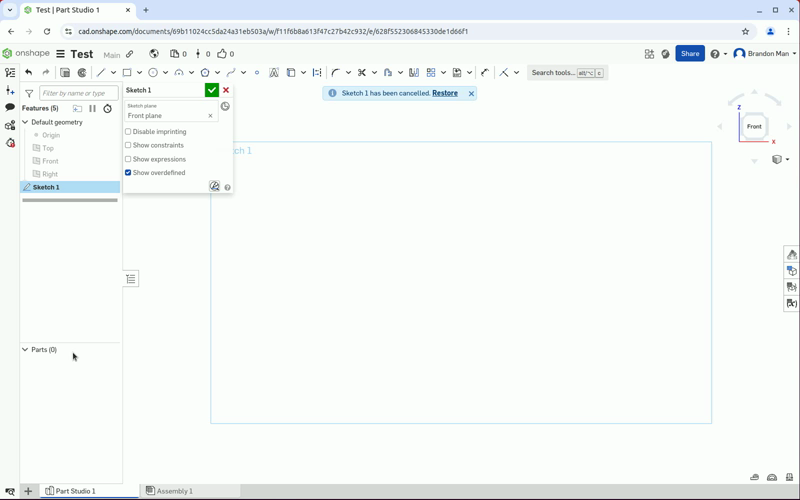
key(c)
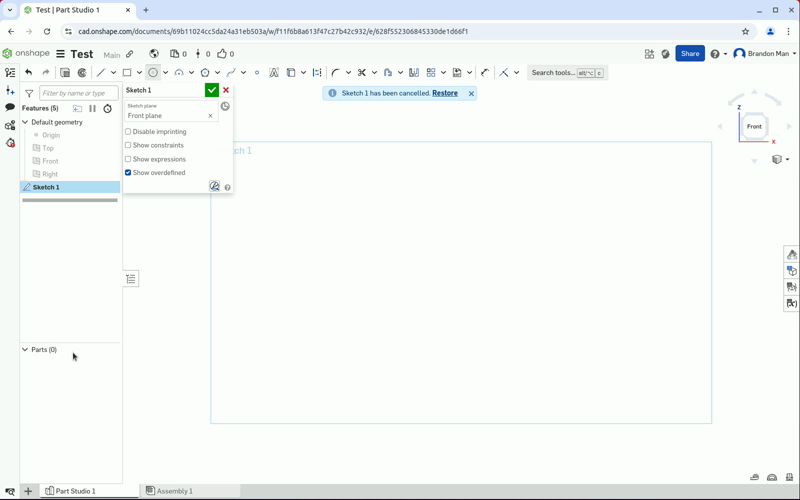
key_down(shift)
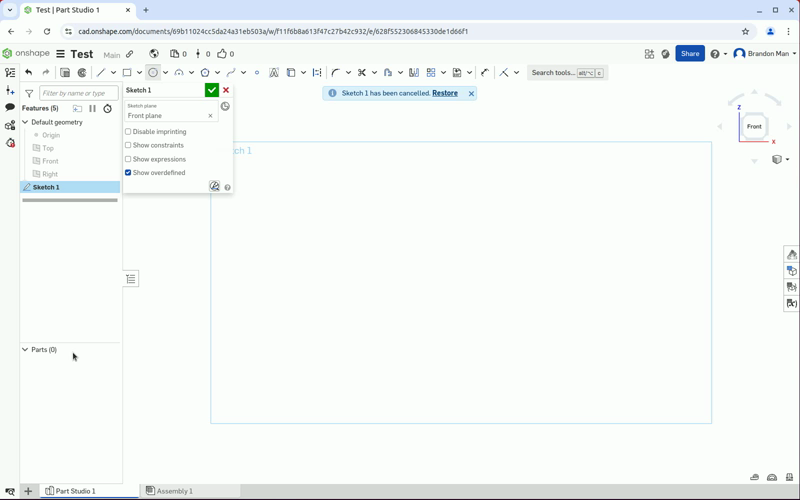
mouse_move(461, 282)
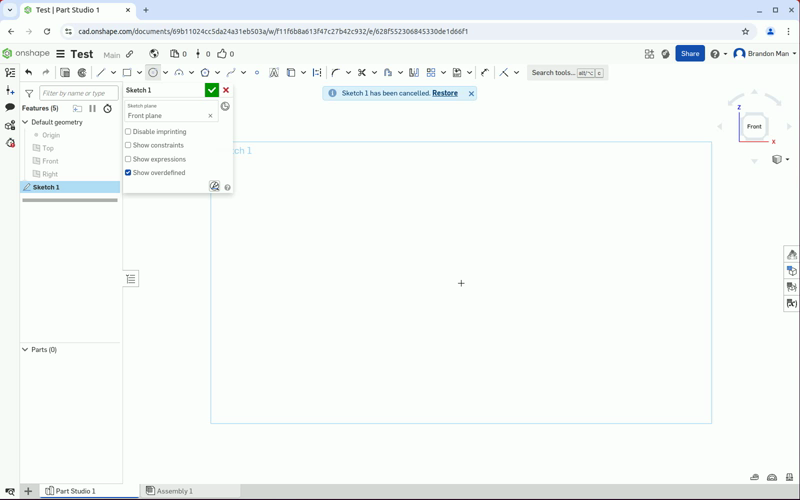
click(461, 282)
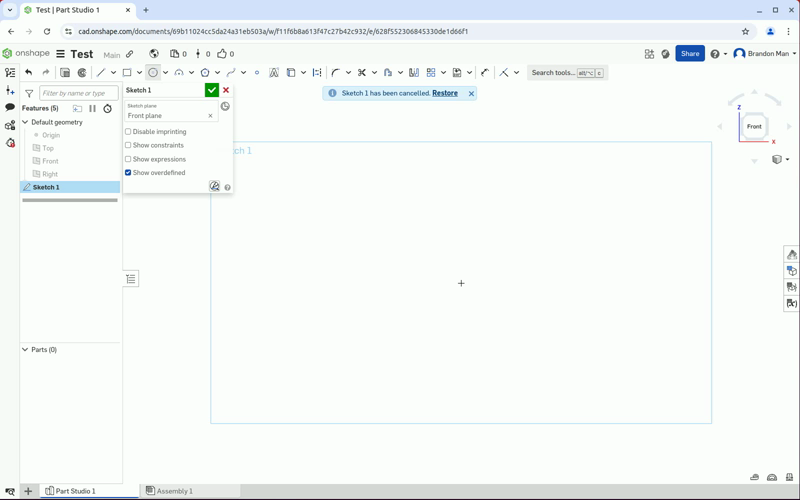
key_up(shift)
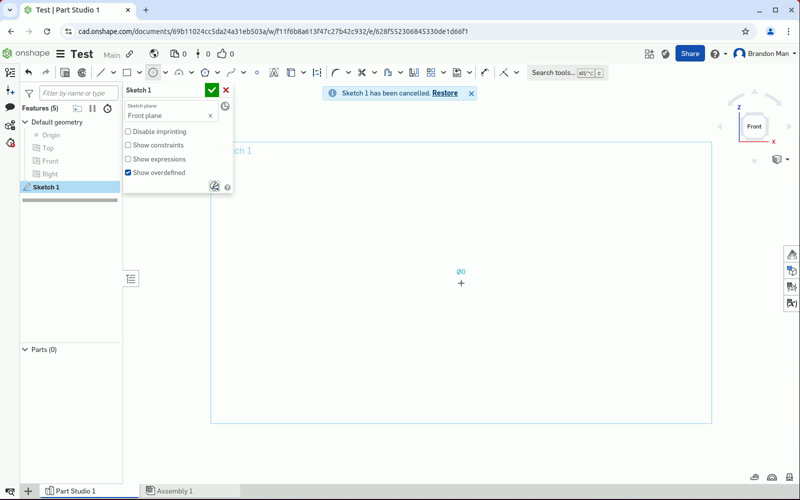
mouse_move(574, 282)
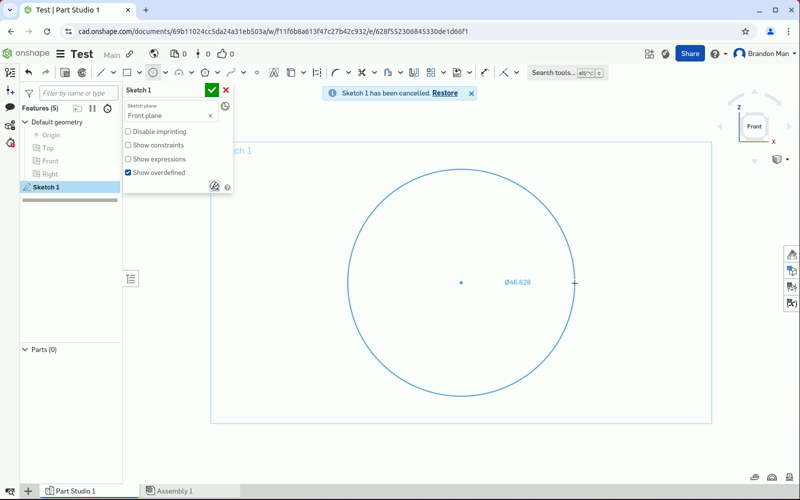
click(574, 282)
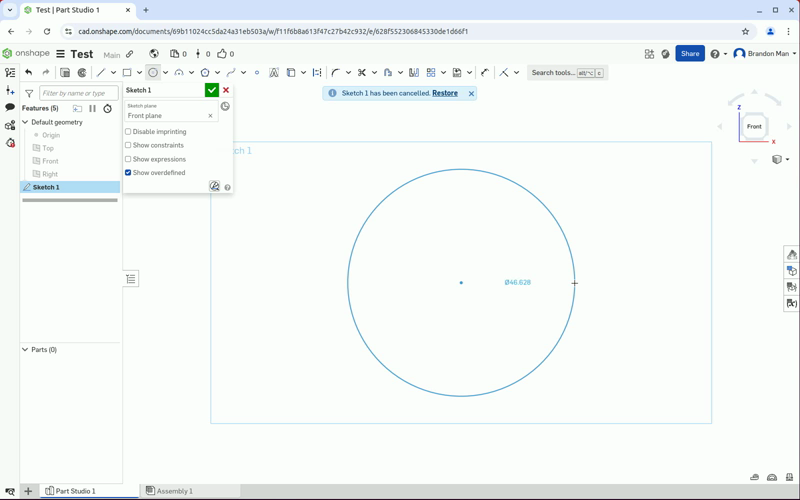
key(esc)
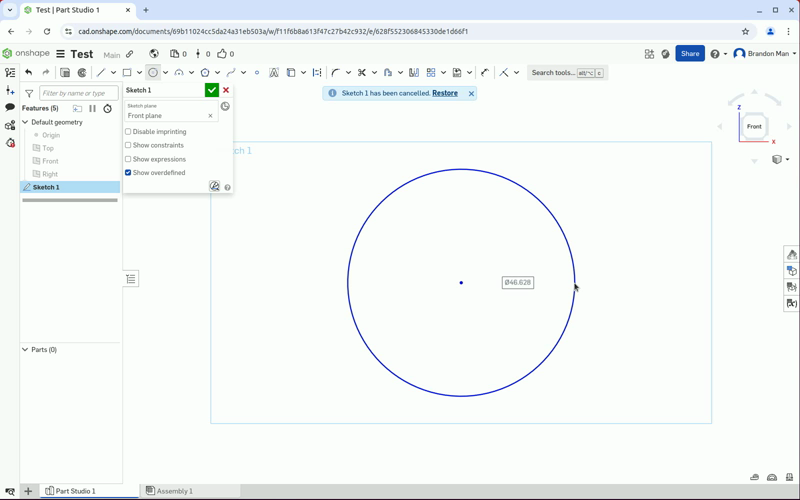
mouse_move(488, 203)
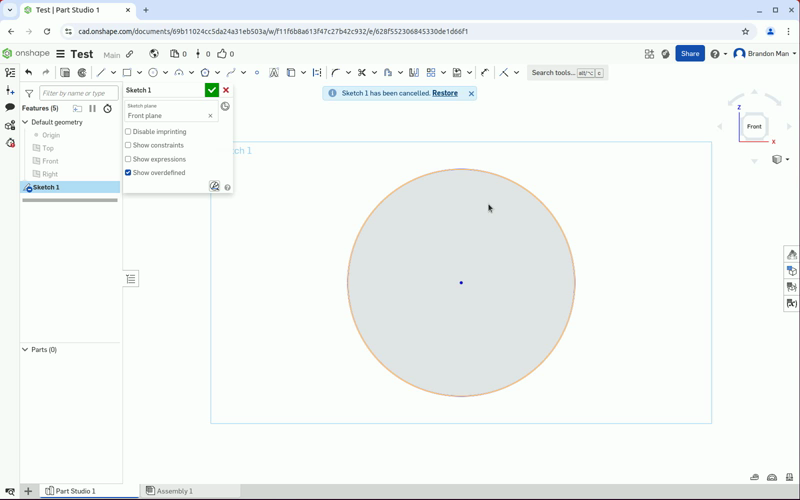
click(488, 203)
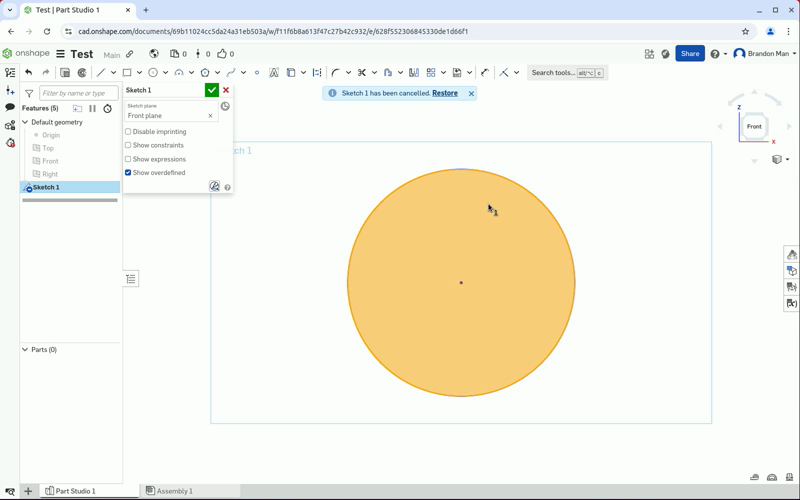
mouse_move(73, 352)
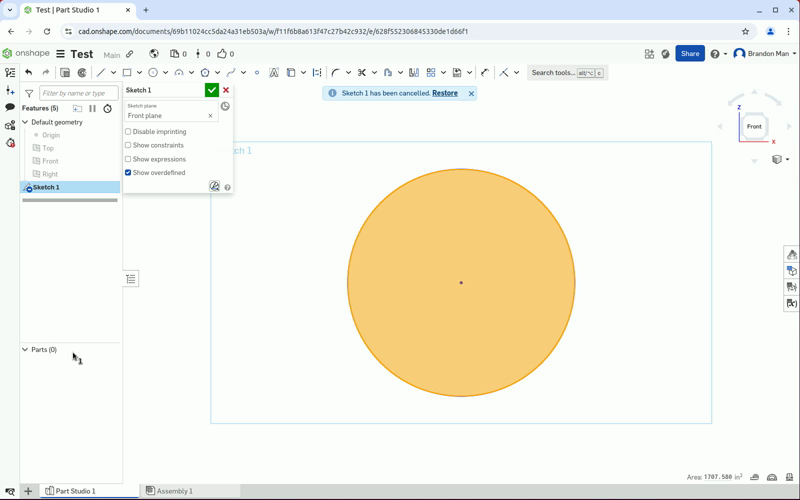
key(shift+y)
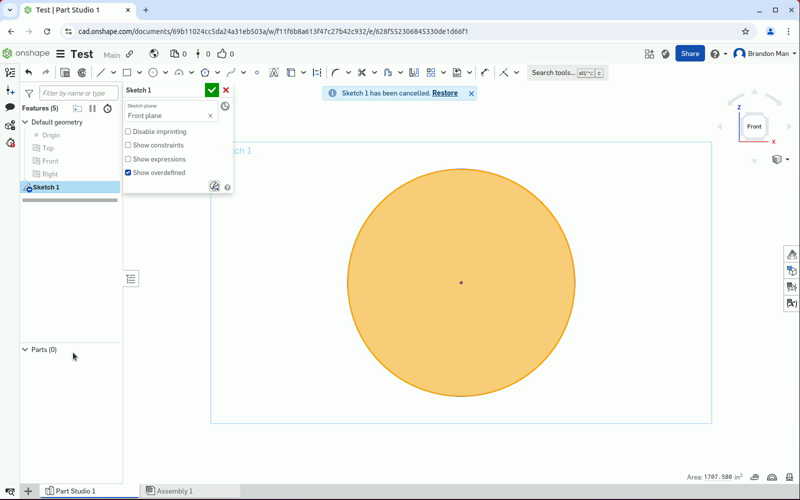
key(shift+e)
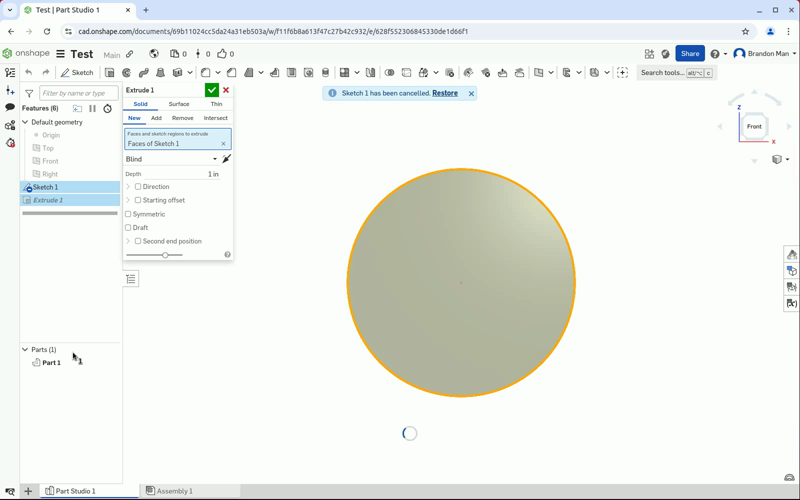
mouse_move(143, 106)
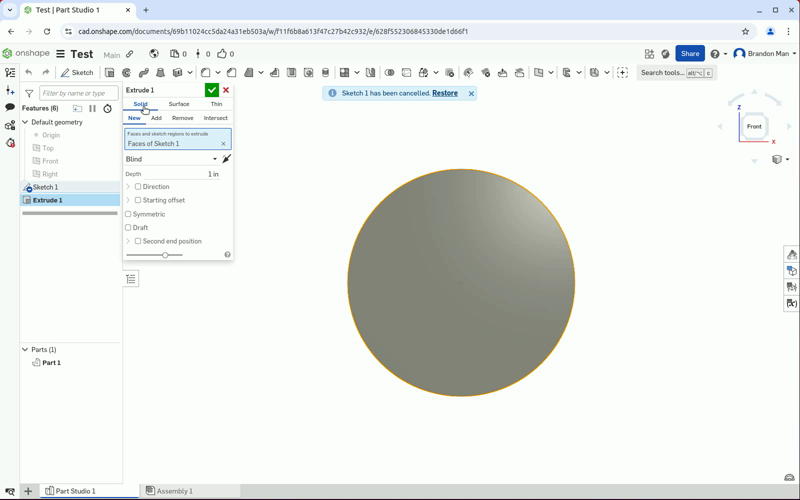
click(143, 106)
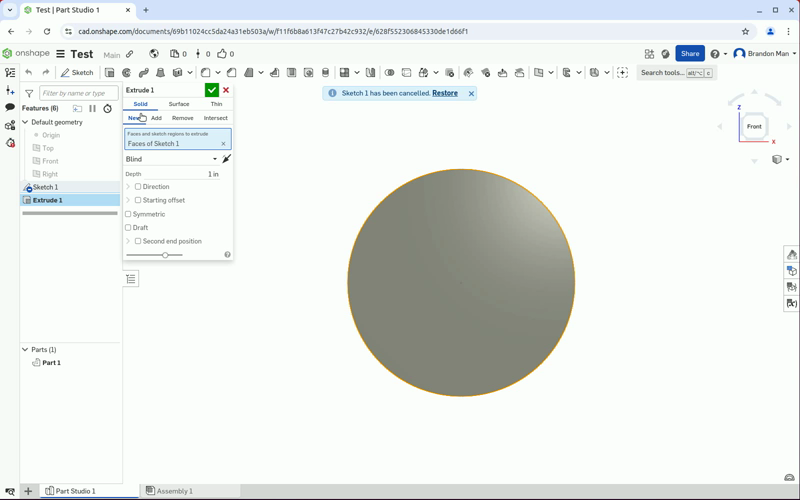
mouse_move(137, 120)
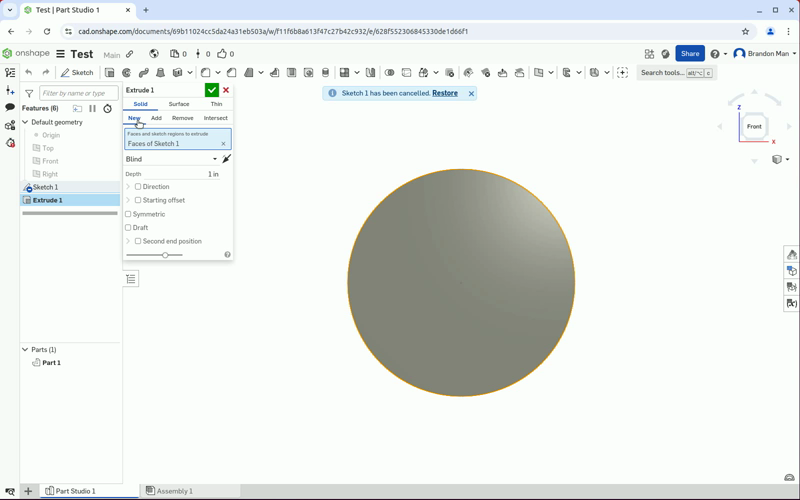
click(137, 120)
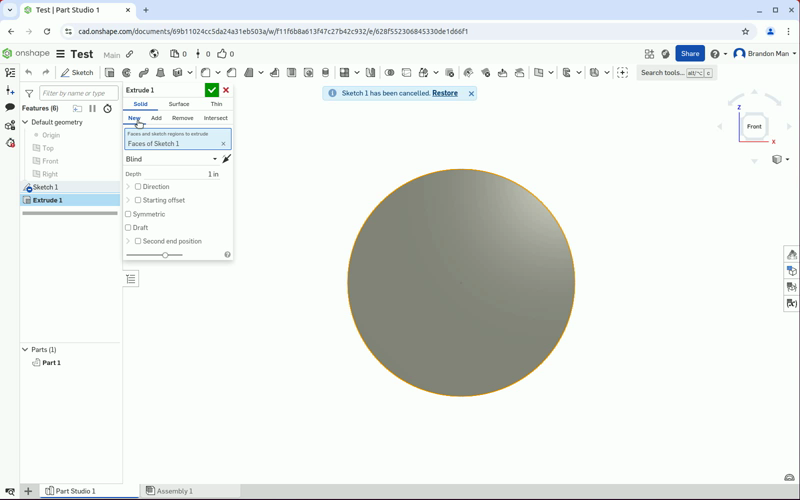
key(tab, 4)
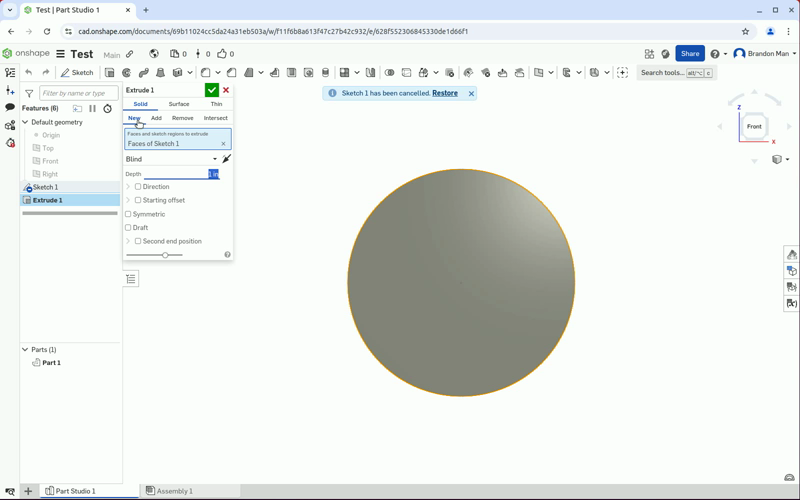
text(4.092)
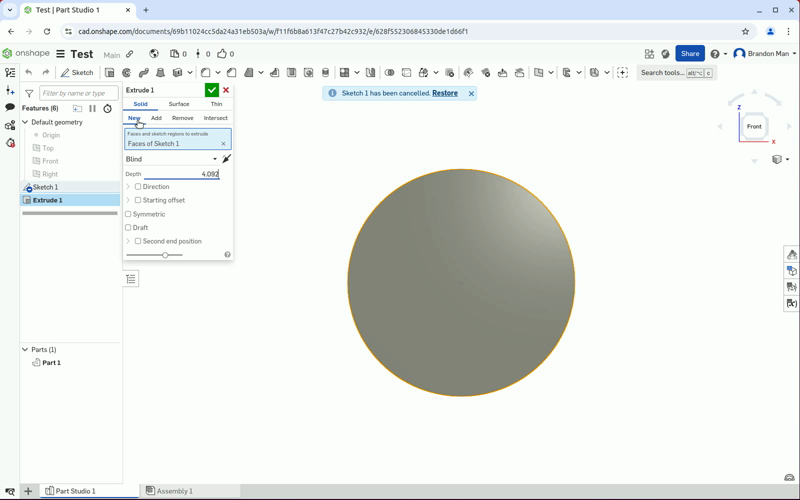
key(enter)
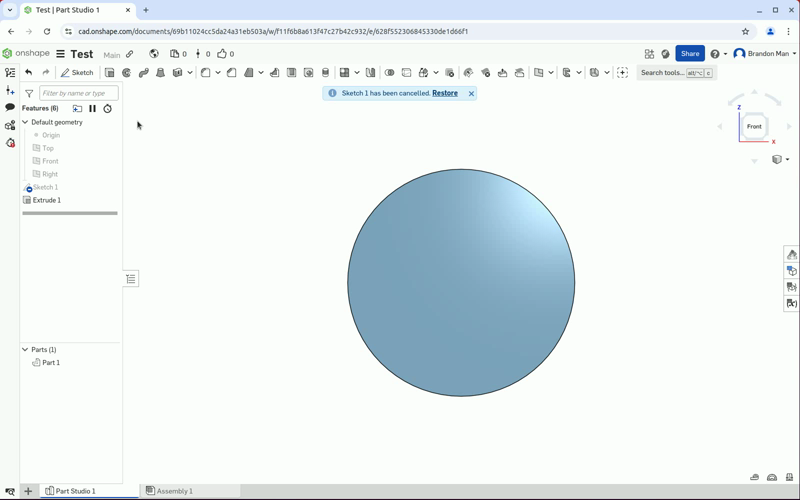
key(shift+h)
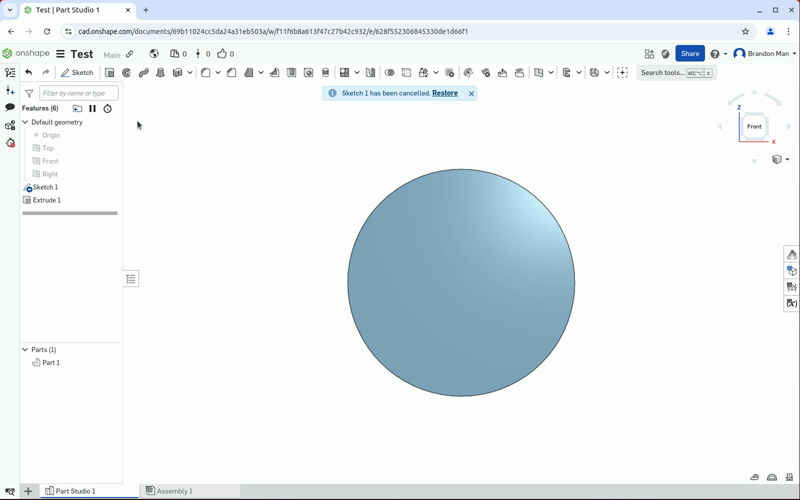
key(shift+h)
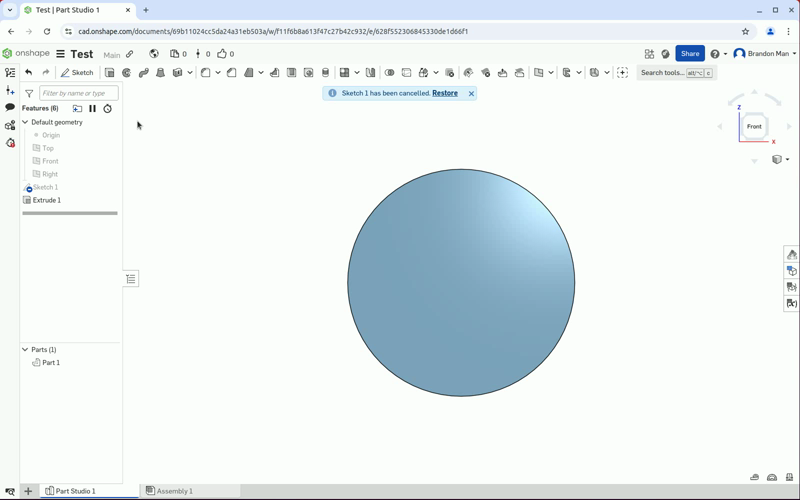
mouse_move(73, 189)
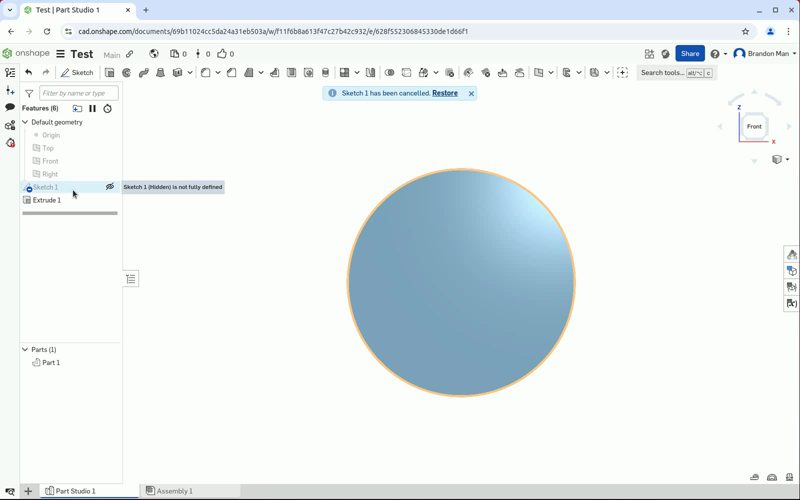
click(73, 189)
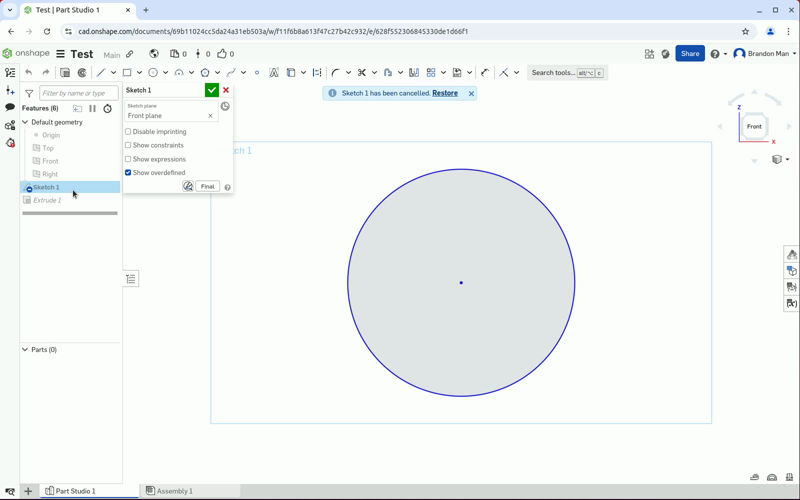
mouse_move(229, 92)
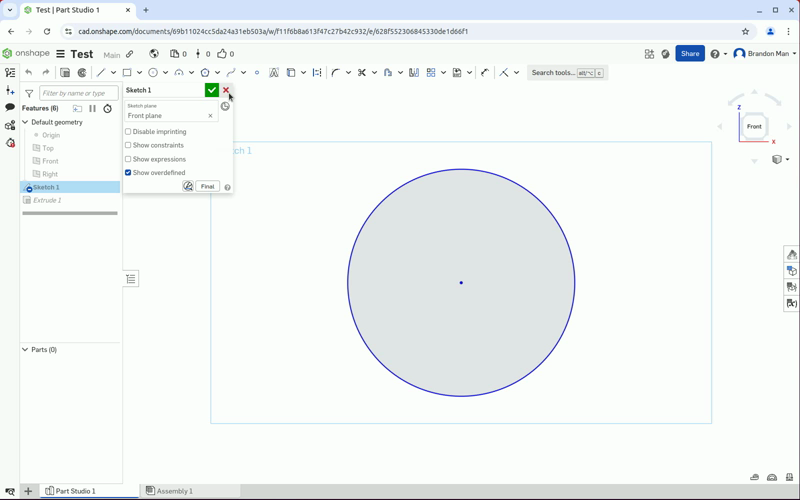
click(229, 92)
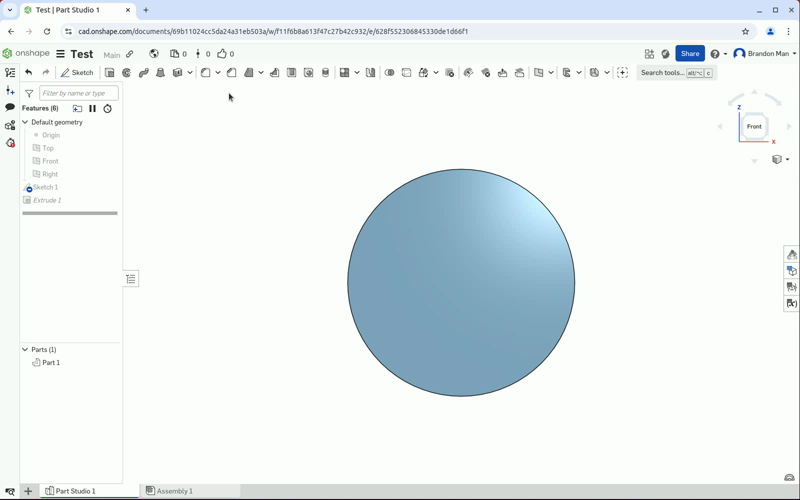
mouse_move(541, 75)
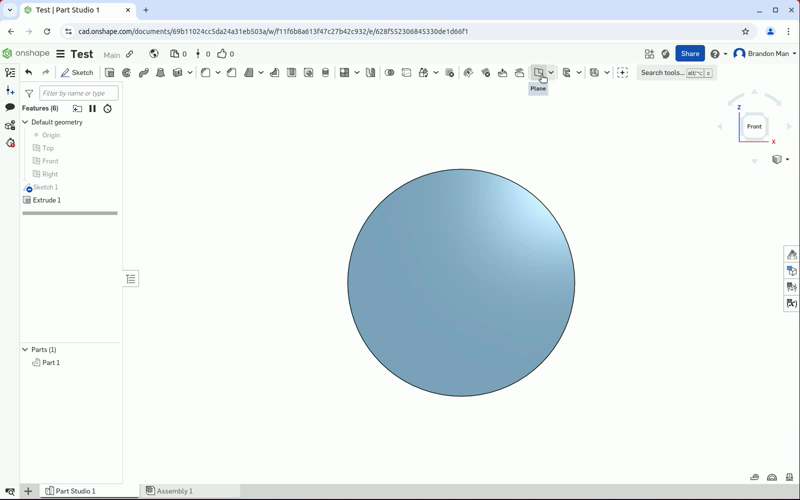
click(541, 75)
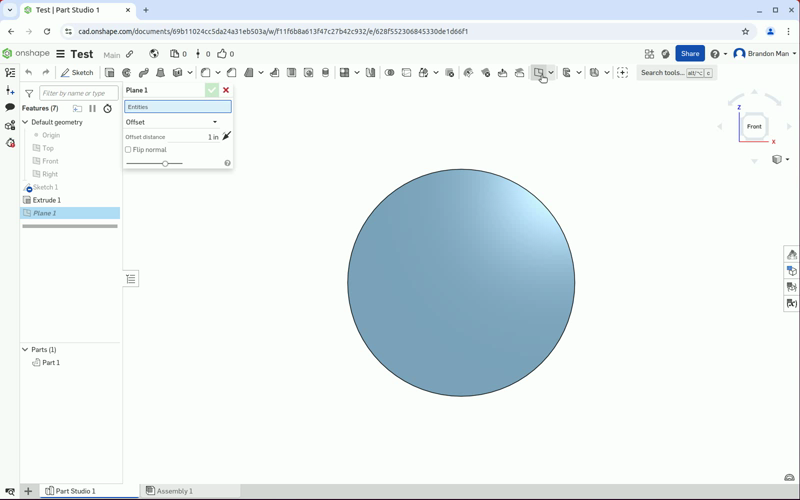
mouse_move(73, 163)
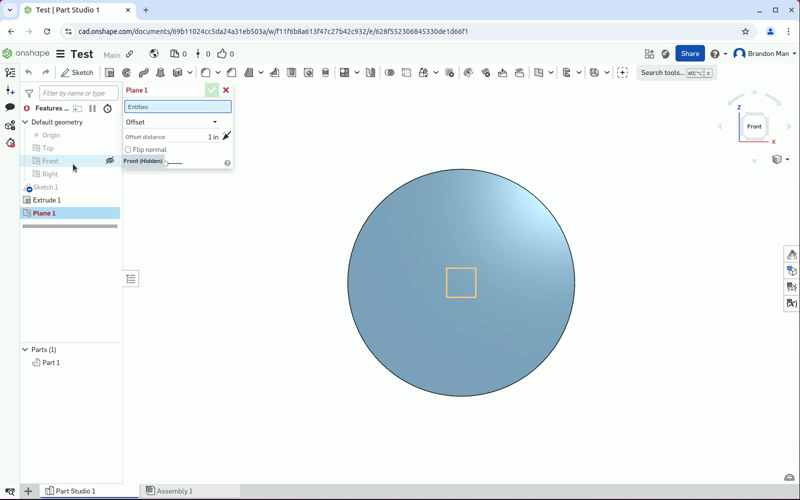
click(73, 163)
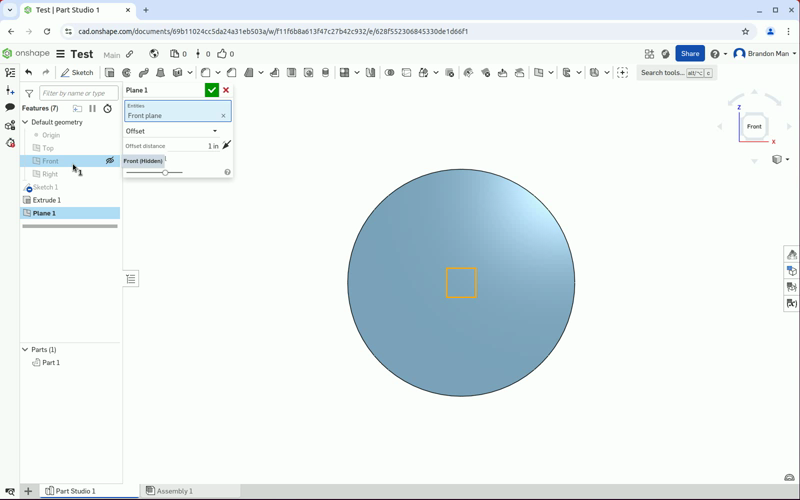
key(tab, 2)
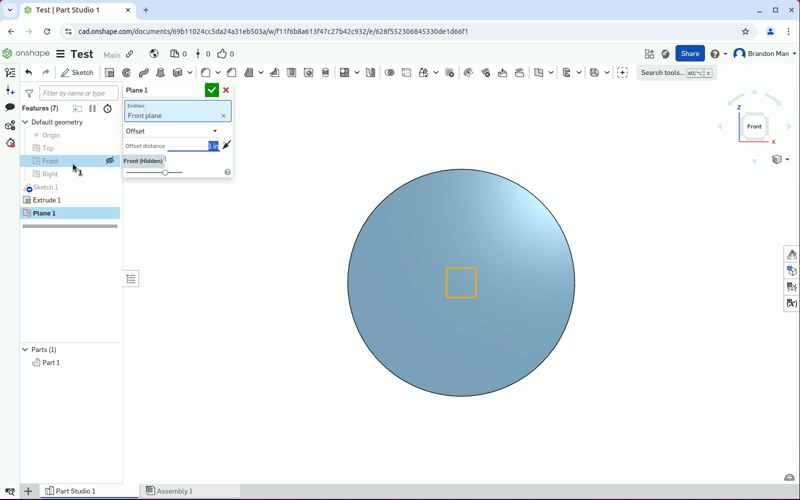
text(4.098)
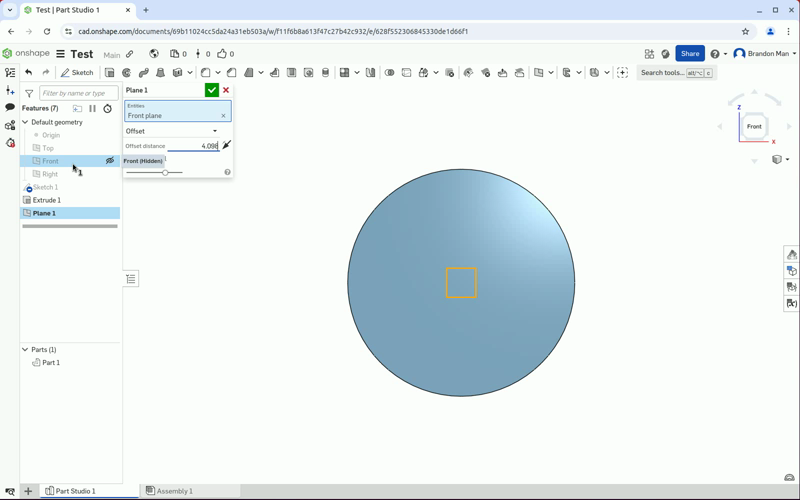
key(enter, 2)
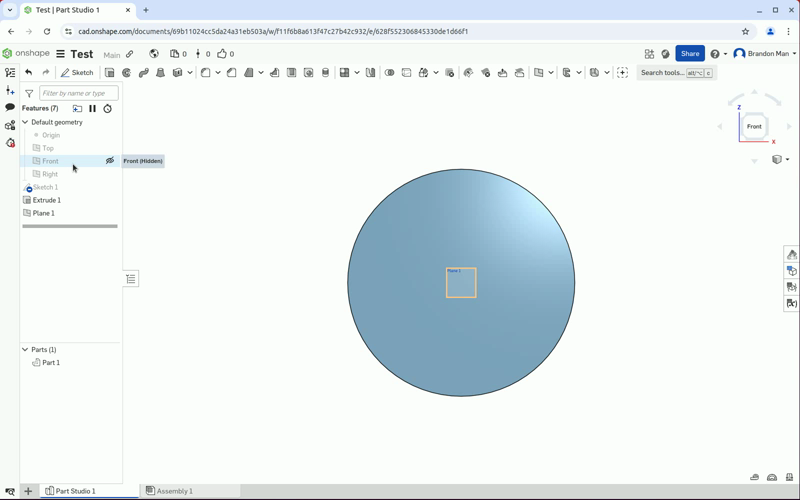
key(shift+s)
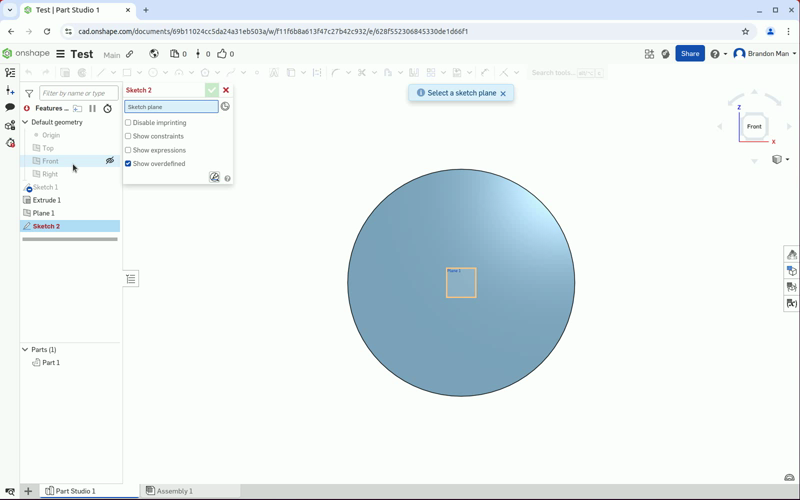
mouse_move(73, 215)
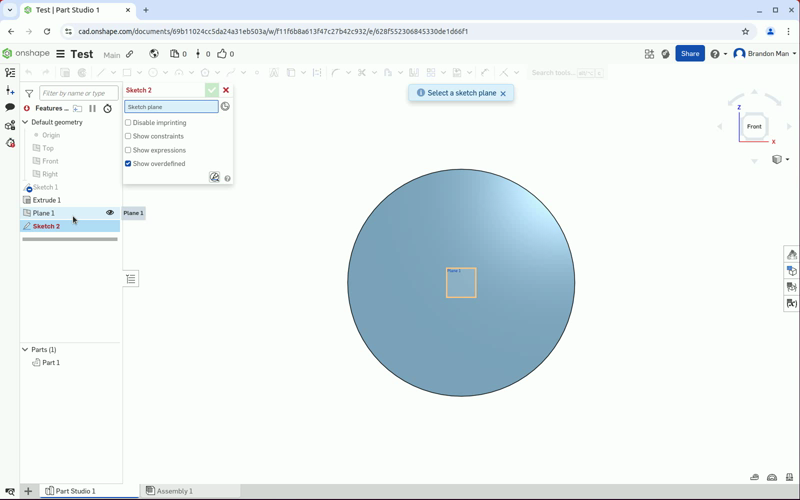
click(73, 215)
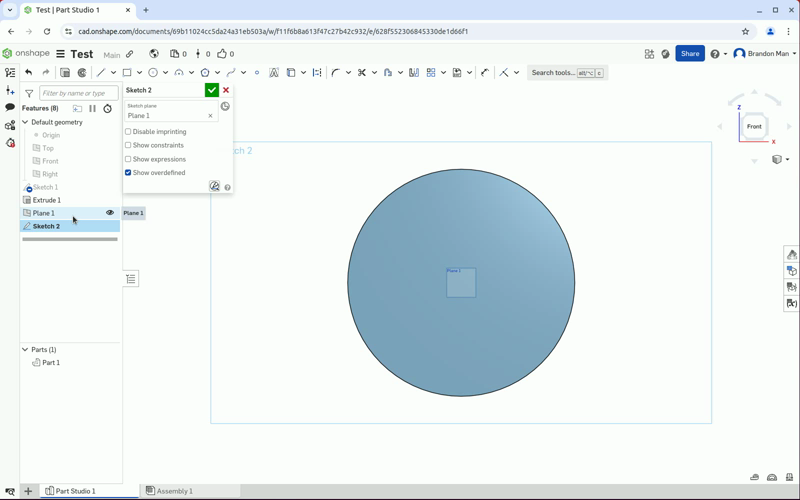
mouse_move(73, 352)
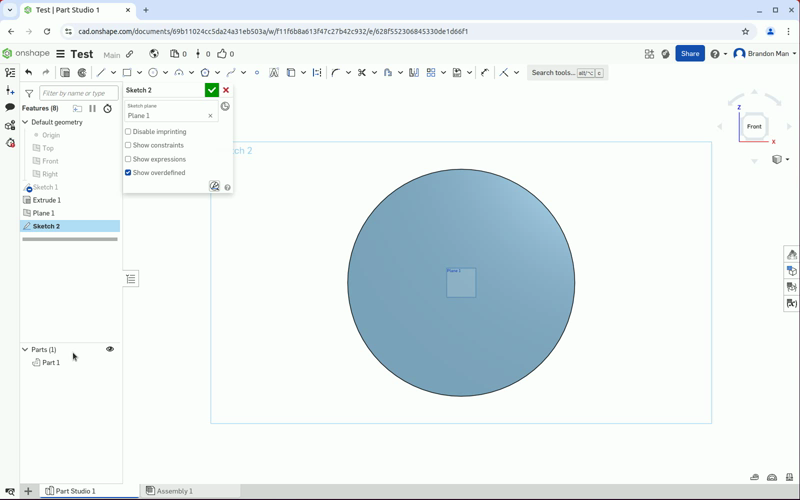
key(y)
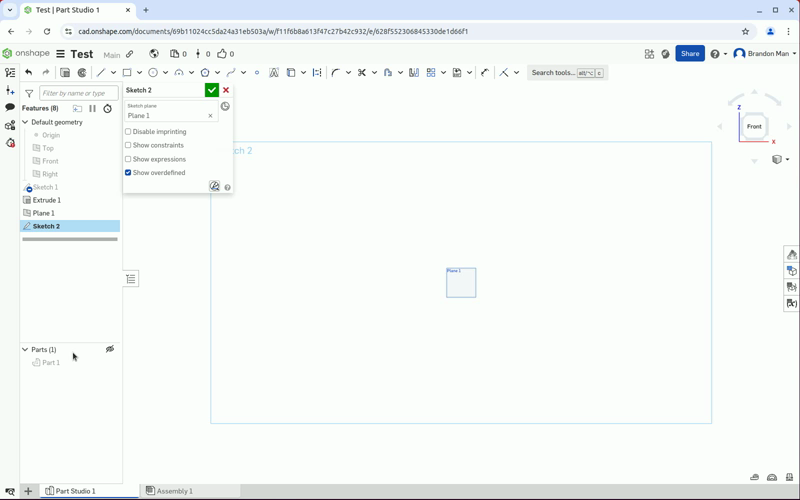
key(c)
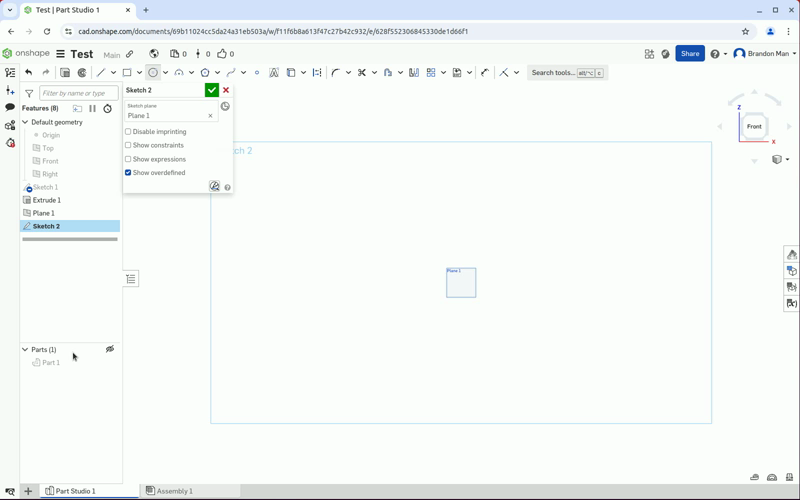
key_down(shift)
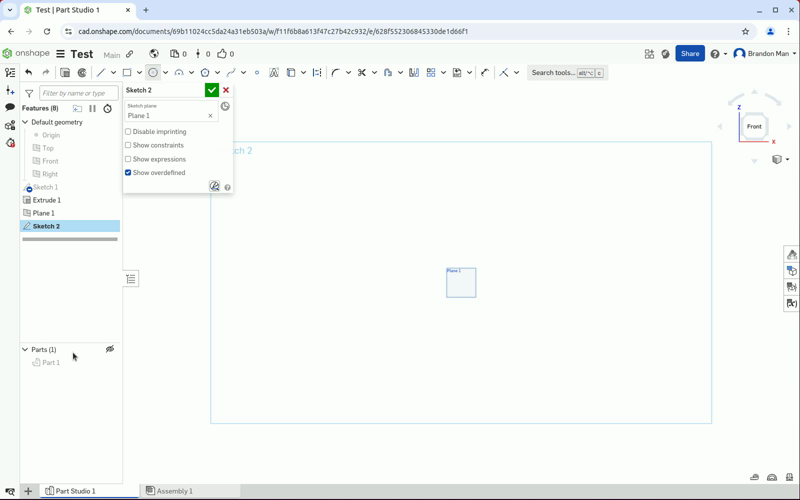
mouse_move(461, 282)
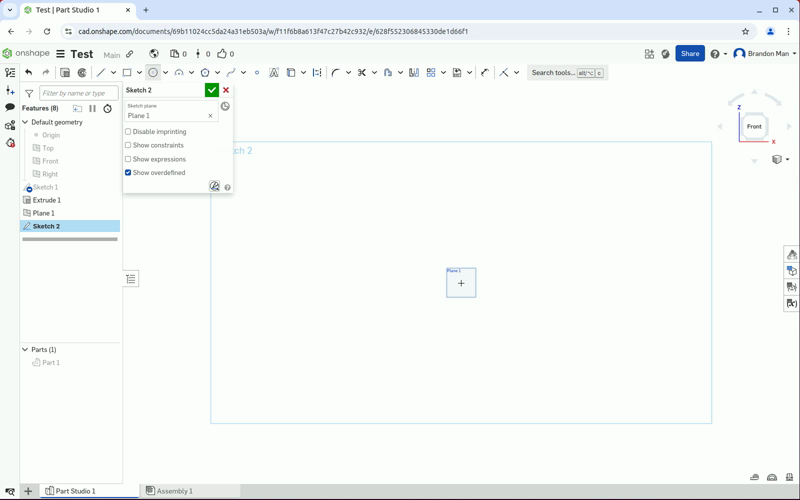
click(461, 282)
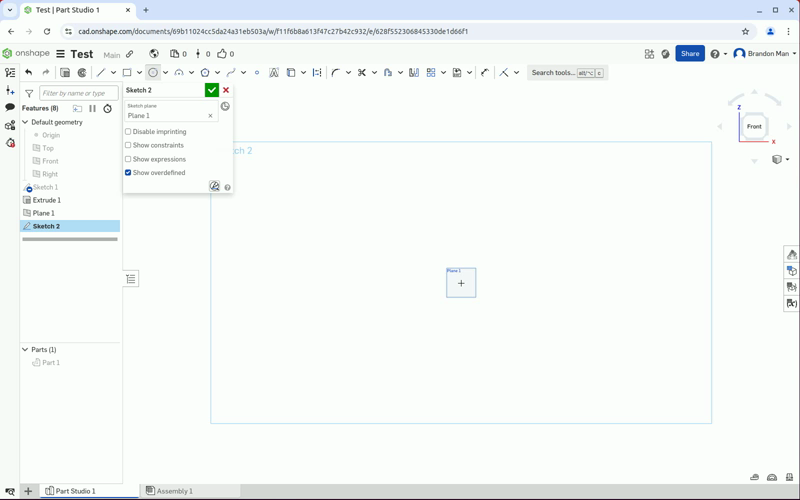
key_up(shift)
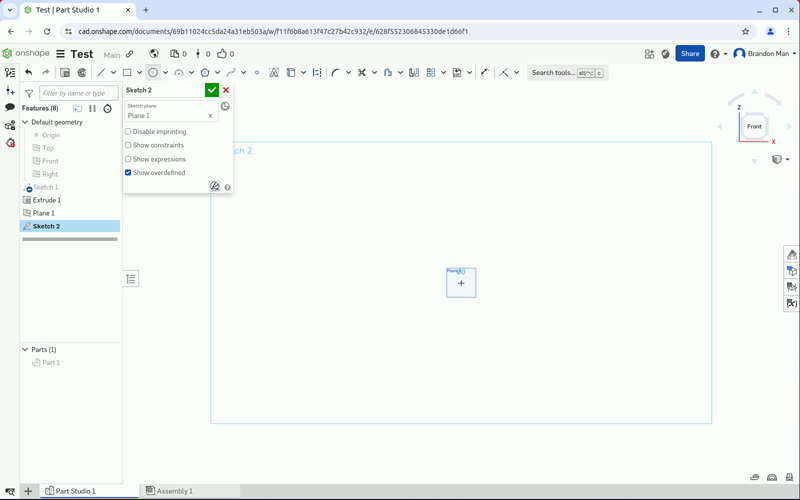
mouse_move(540, 282)
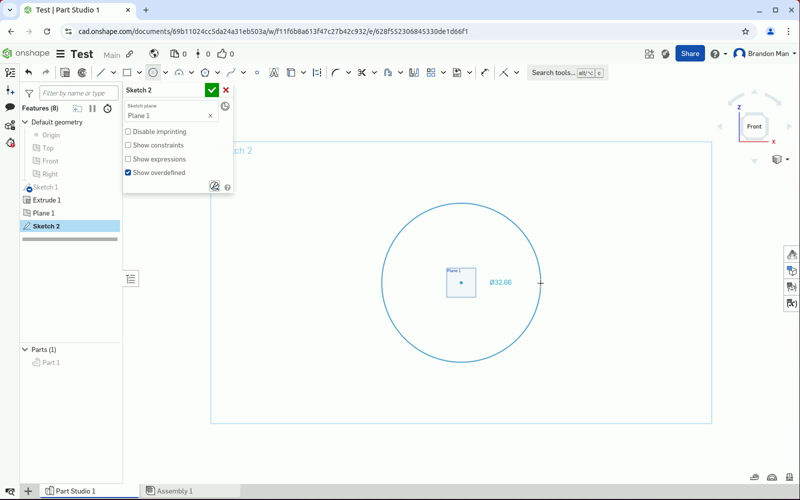
click(540, 282)
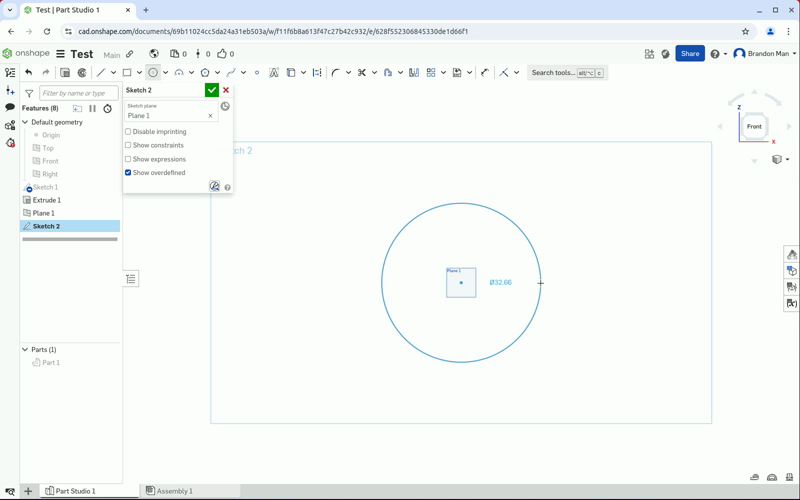
key(esc)
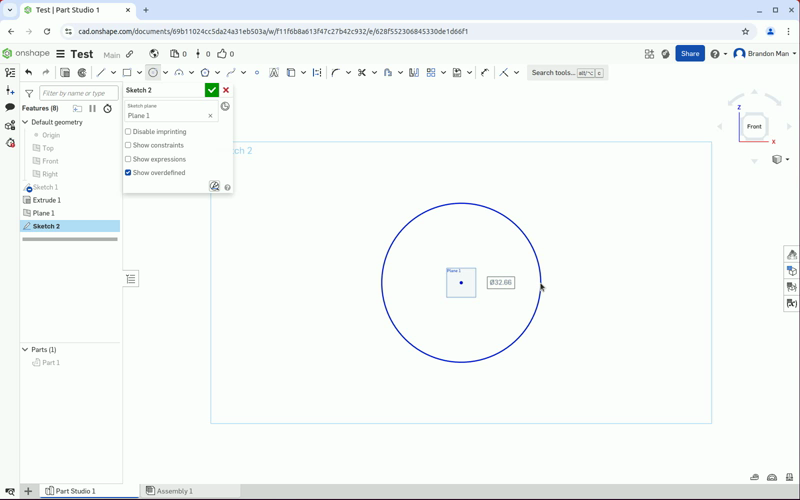
mouse_move(472, 294)
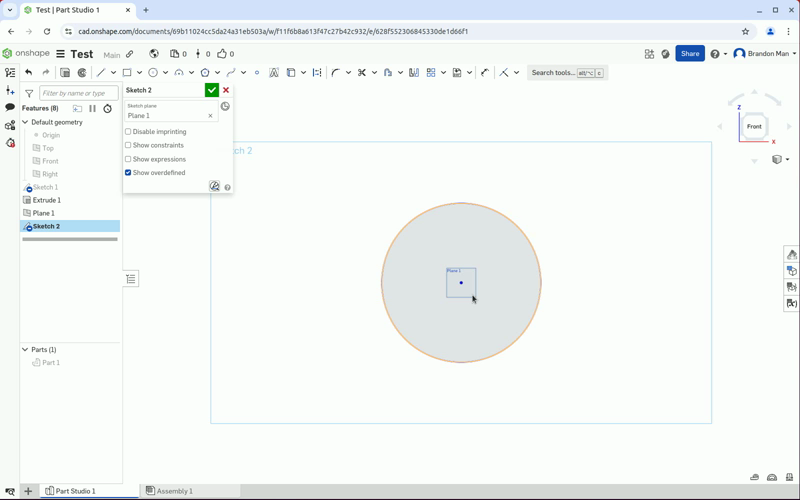
click(472, 294)
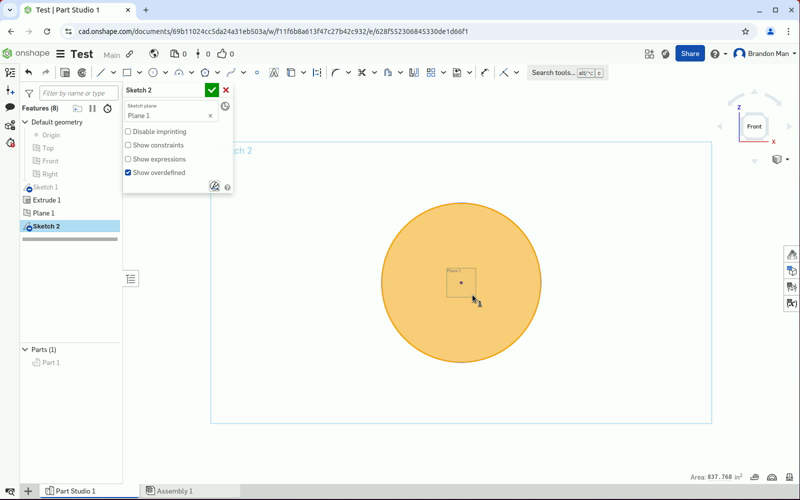
mouse_move(73, 352)
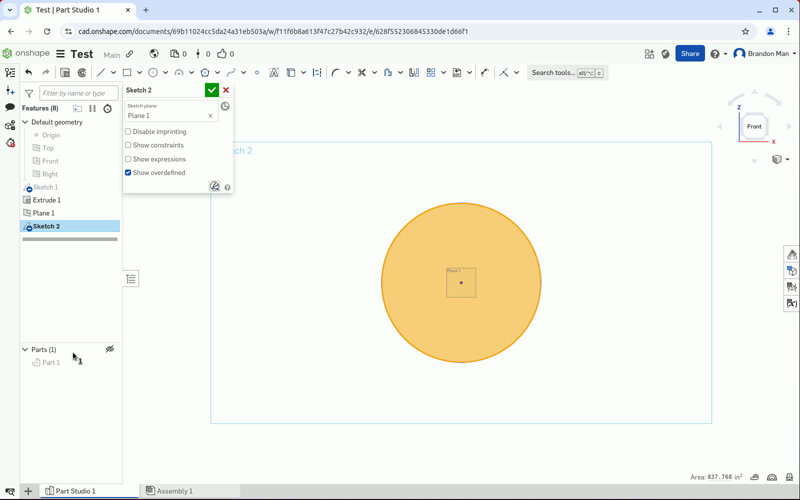
key(shift+y)
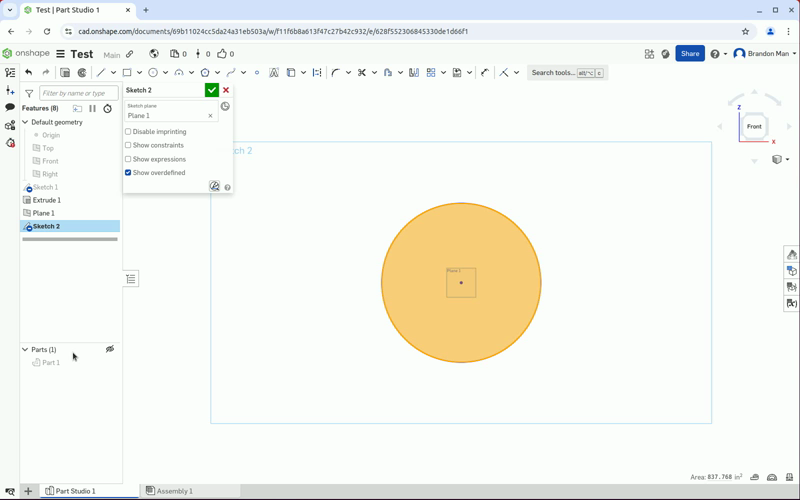
key(shift+e)
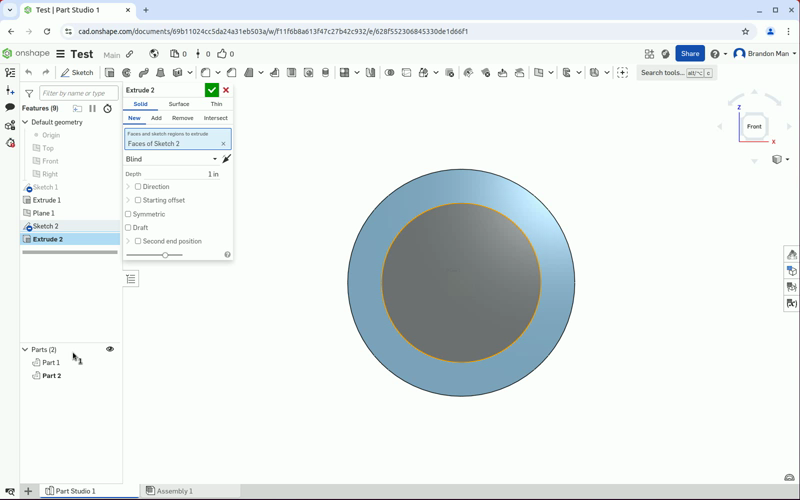
mouse_move(143, 106)
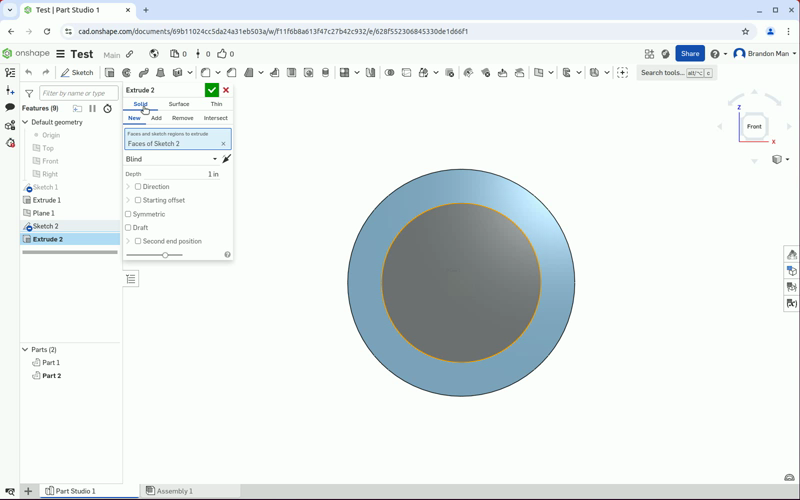
click(143, 106)
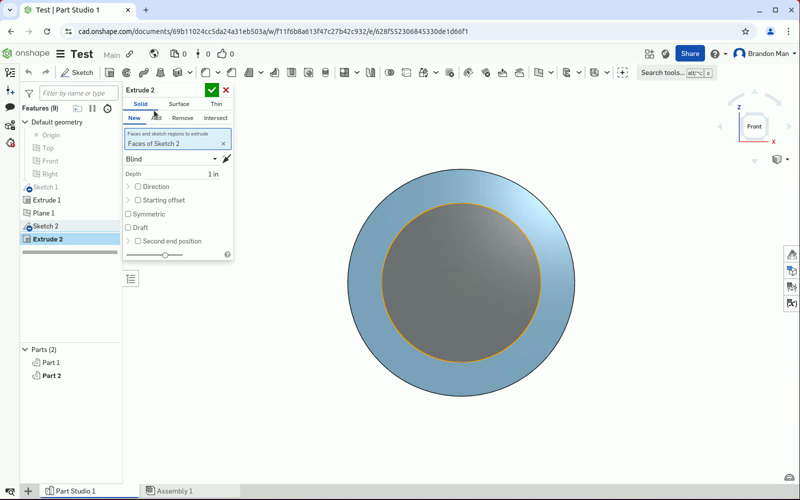
mouse_move(186, 120)
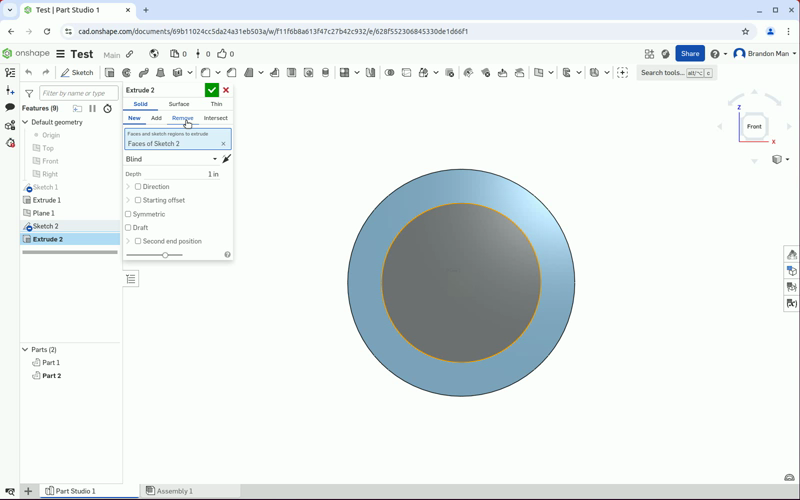
click(186, 120)
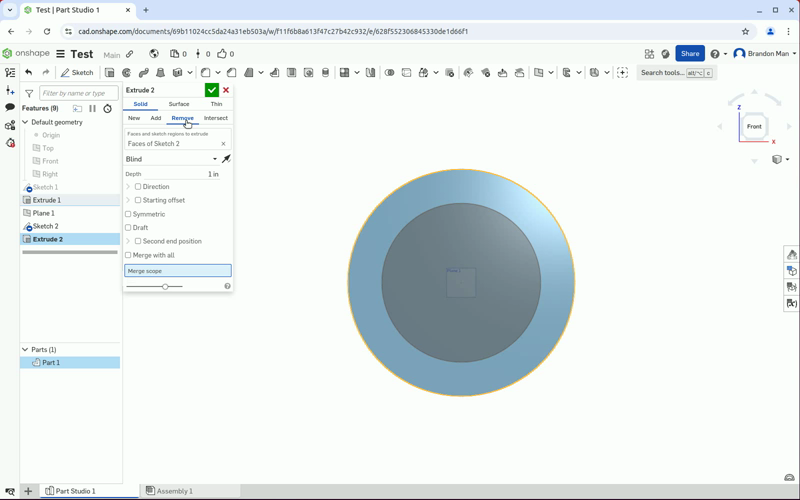
key(tab, 4)
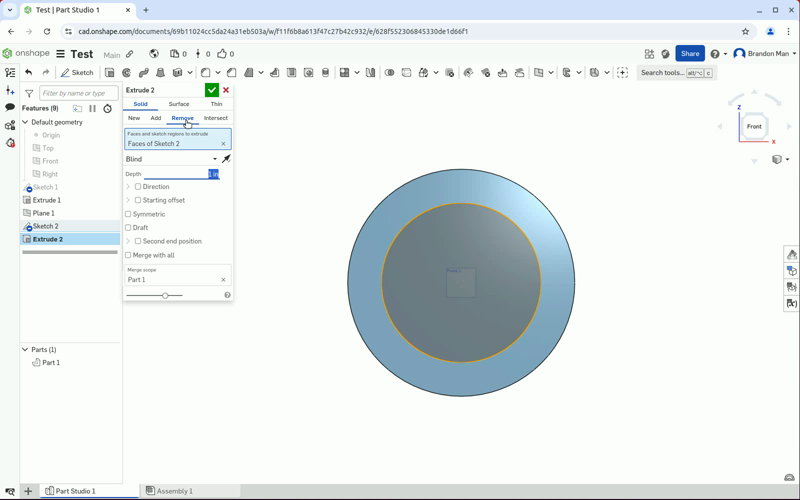
text(4.092)
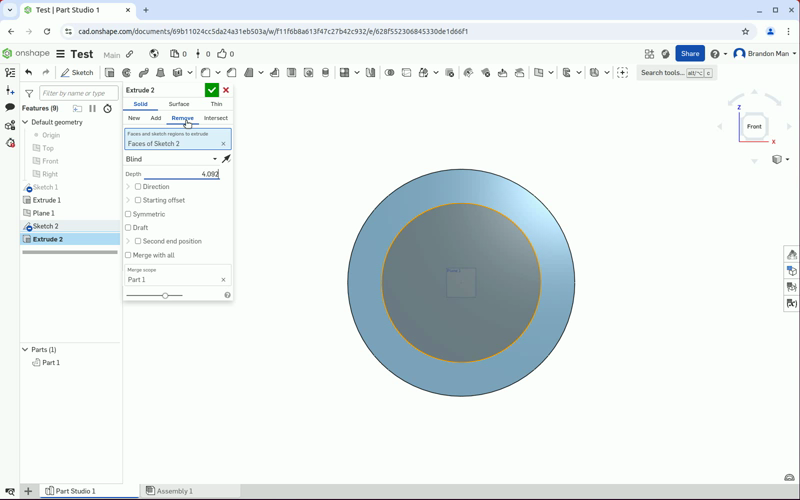
key(tab, 6)
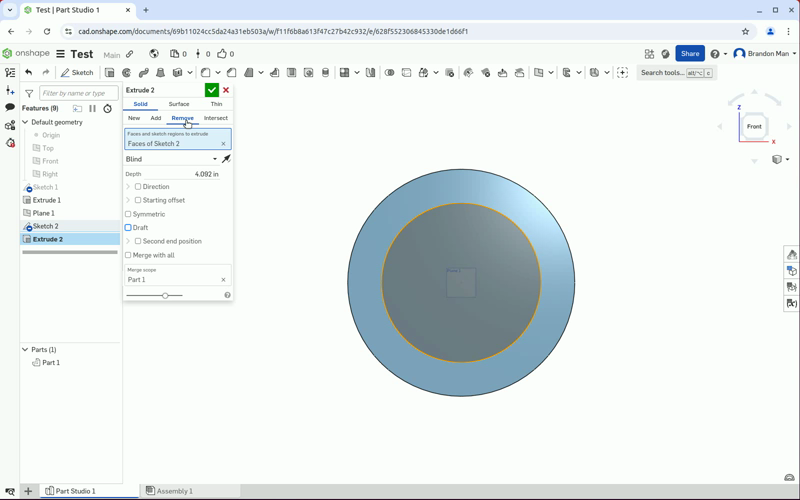
key(space)
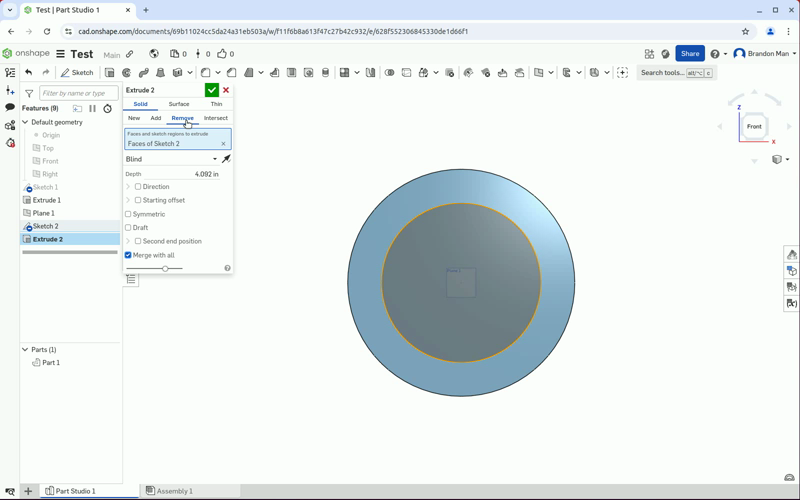
key(enter)
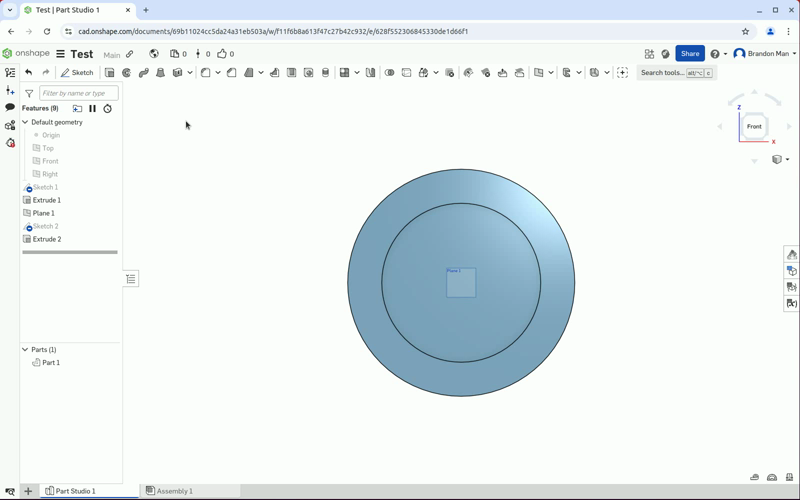
key(shift+h)
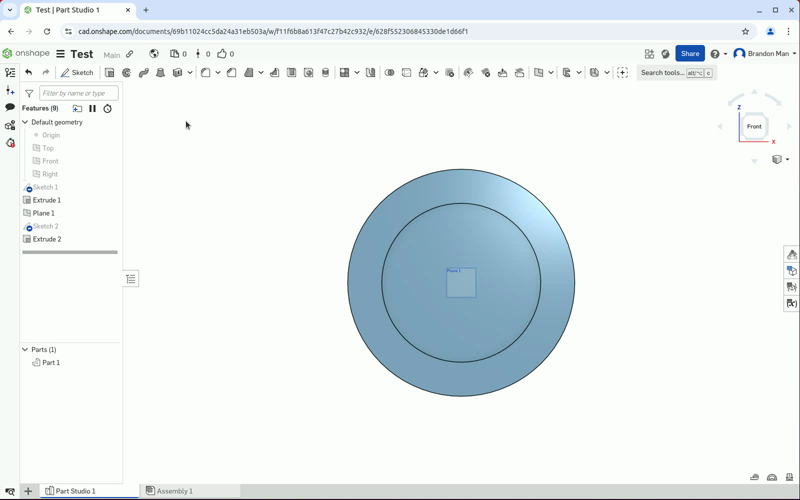
key(shift+h)
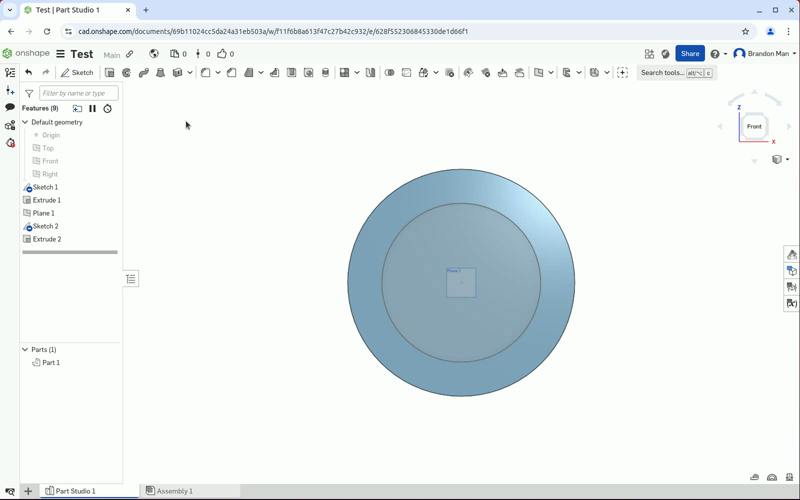
key(shift+7)
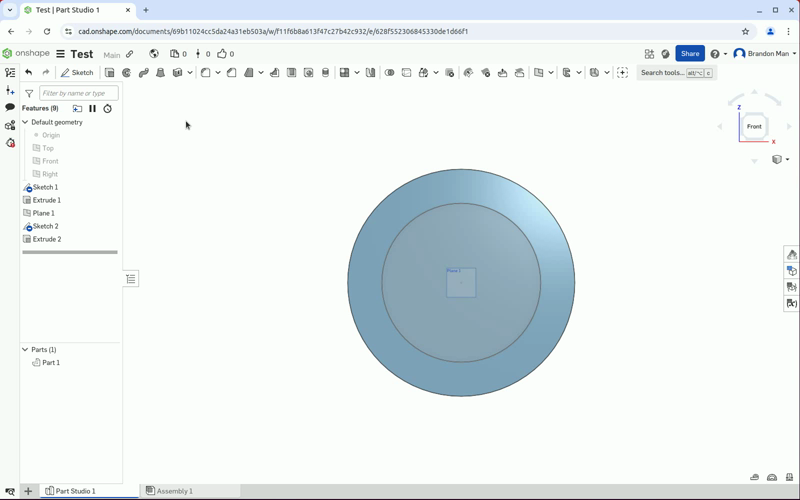
key(left, 2)
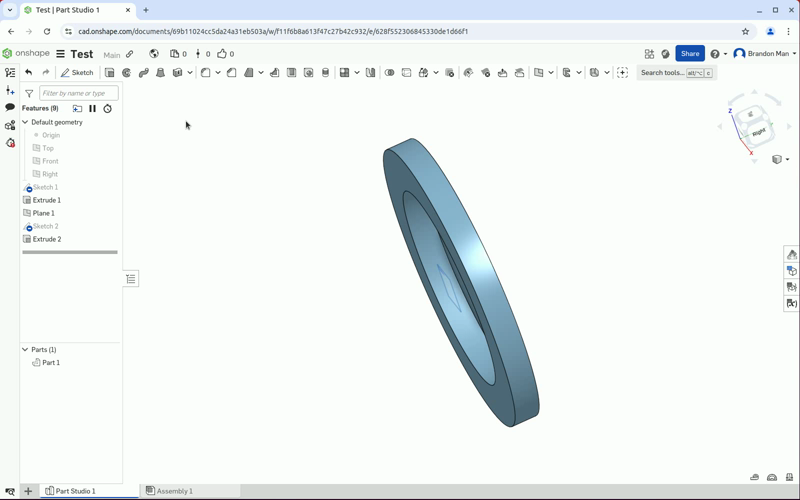
key(down, 2)
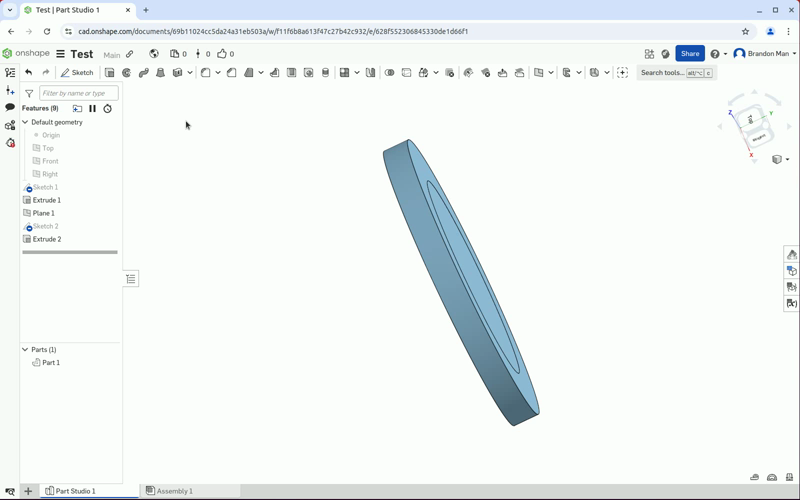
key(up, 2)
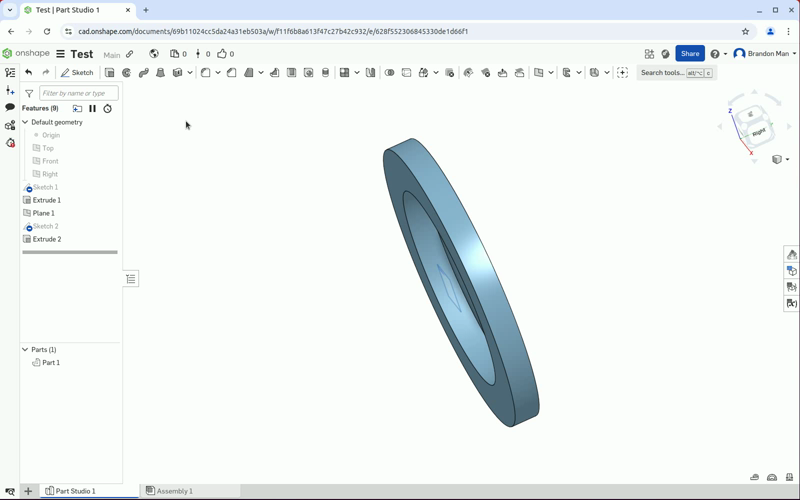
key(right, 2)
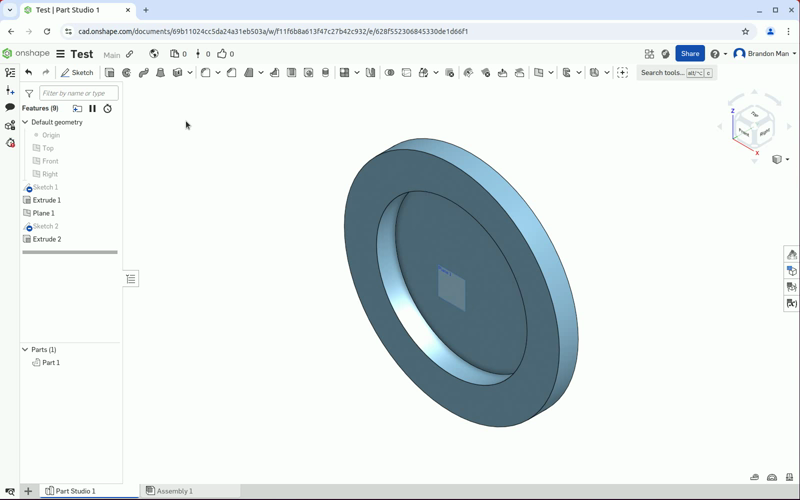
mouse_move(73, 189)
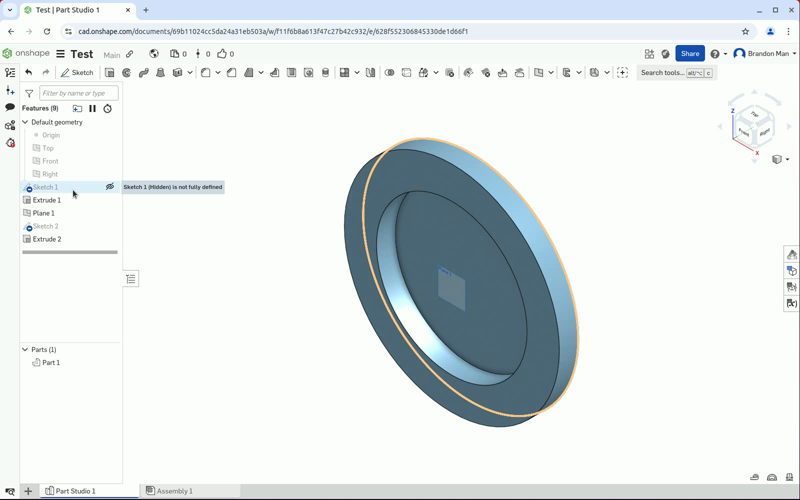
click(73, 189)